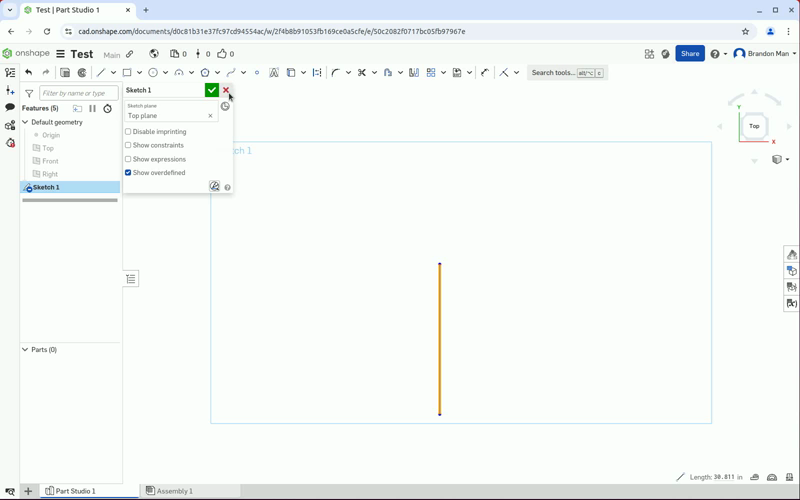
key(shift+h)
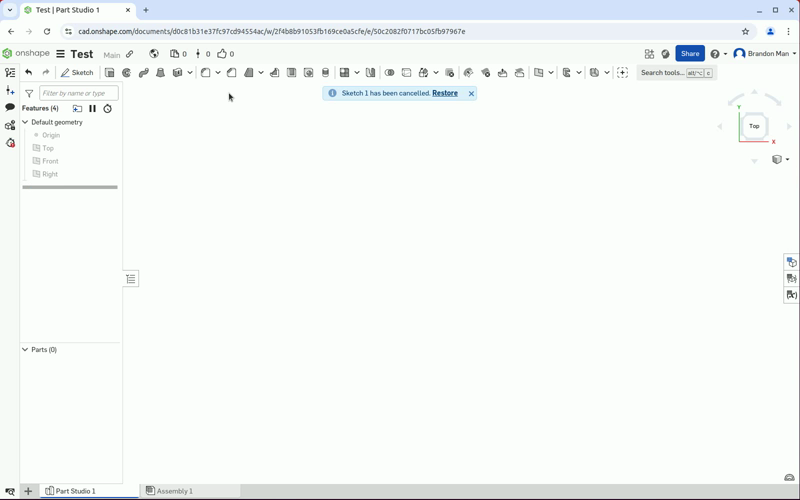
mouse_move(73, 352)
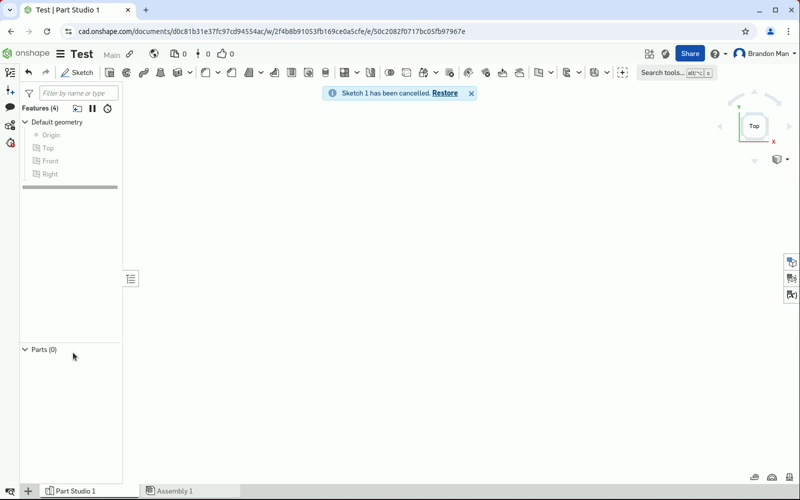
key(y)
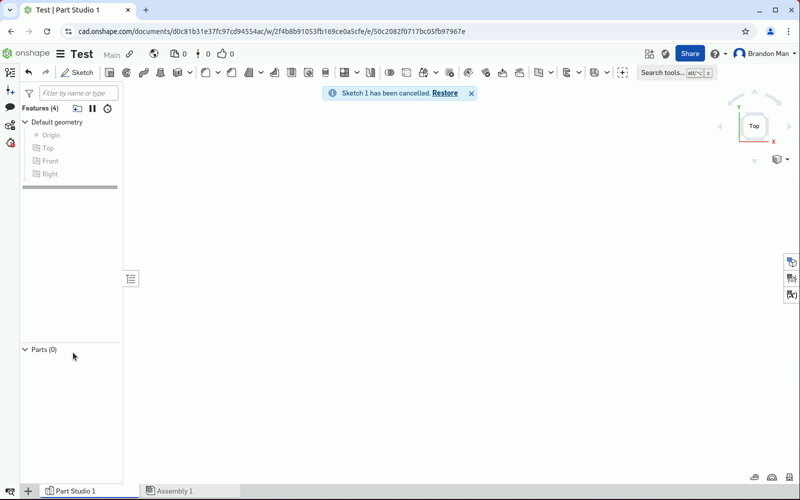
key(shift+p)
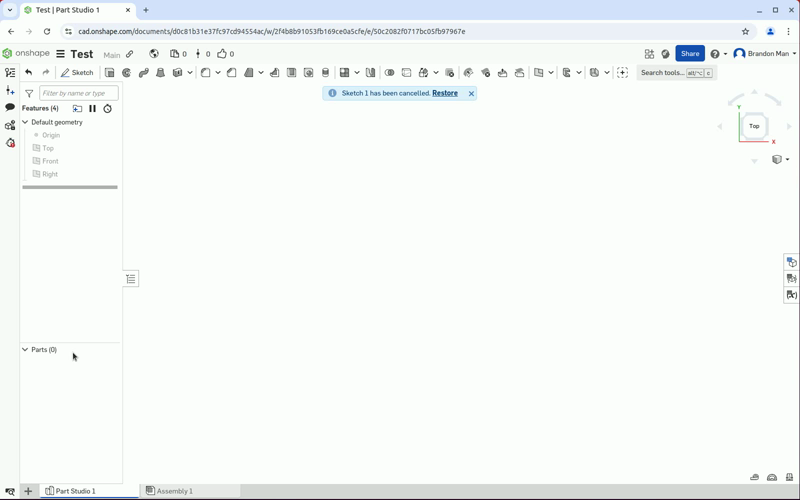
key(space)
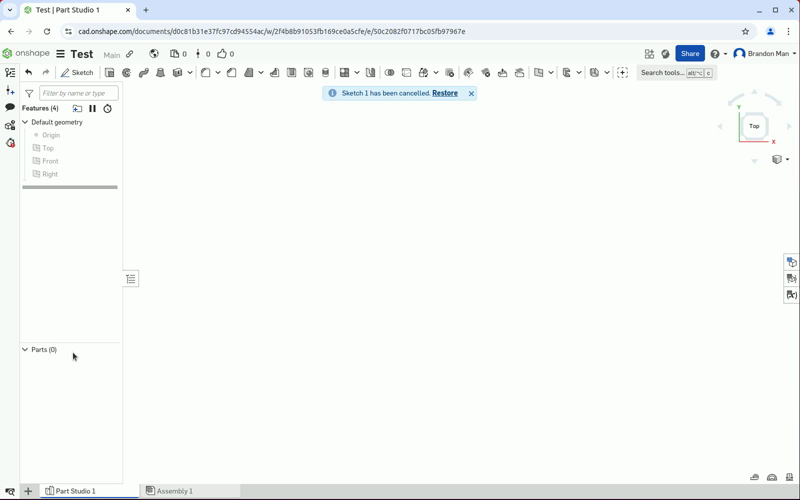
key_down(shift)
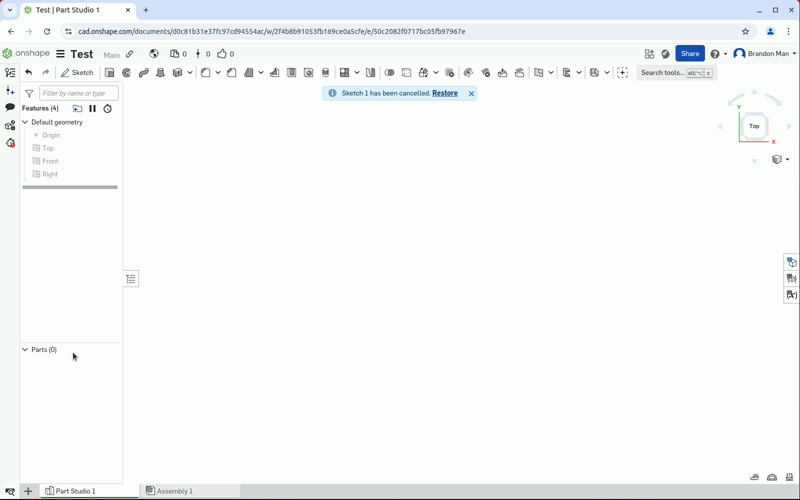
key(up)
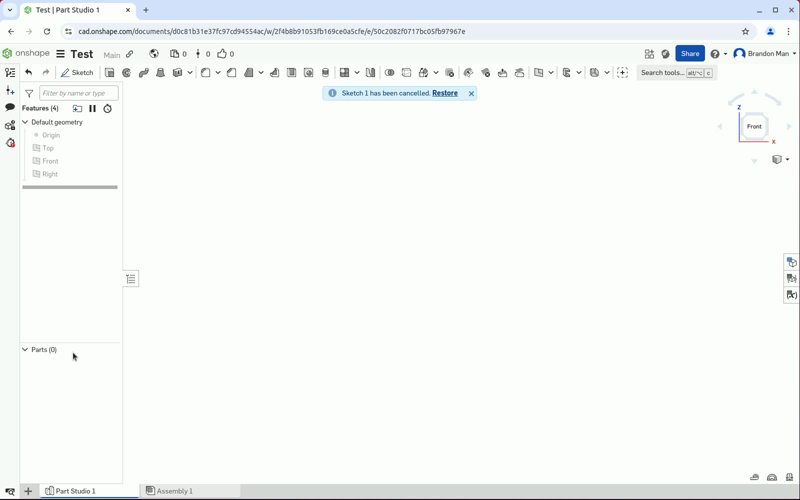
key_up(shift)
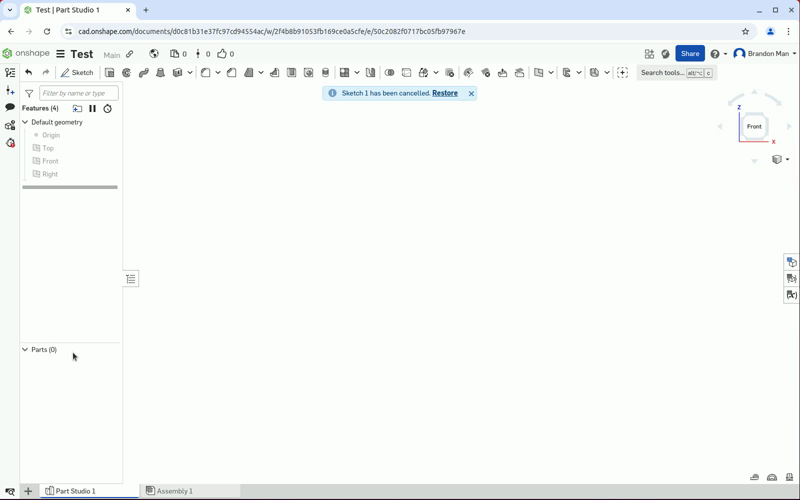
mouse_move(73, 352)
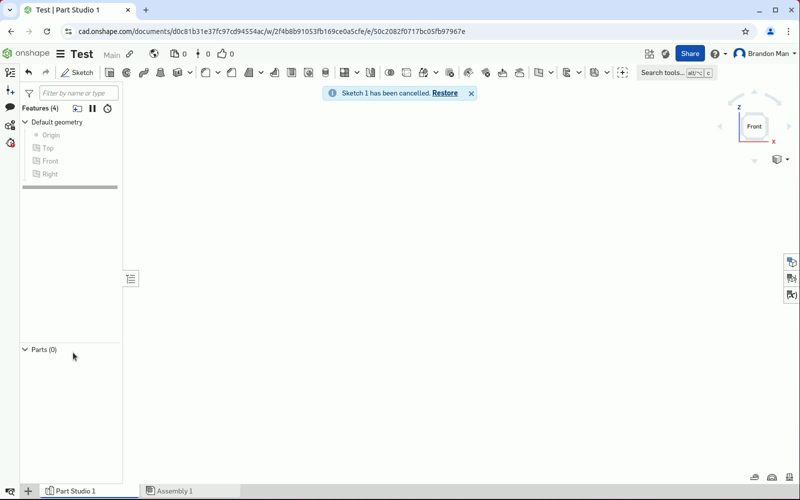
key(shift+y)
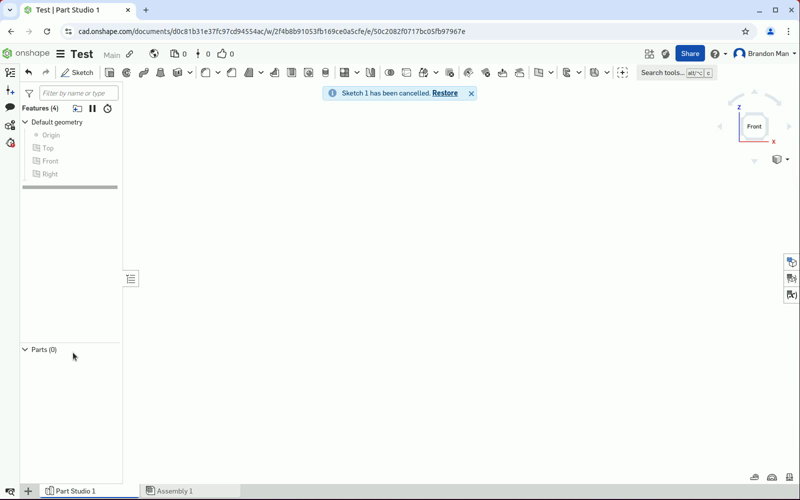
key(shift+s)
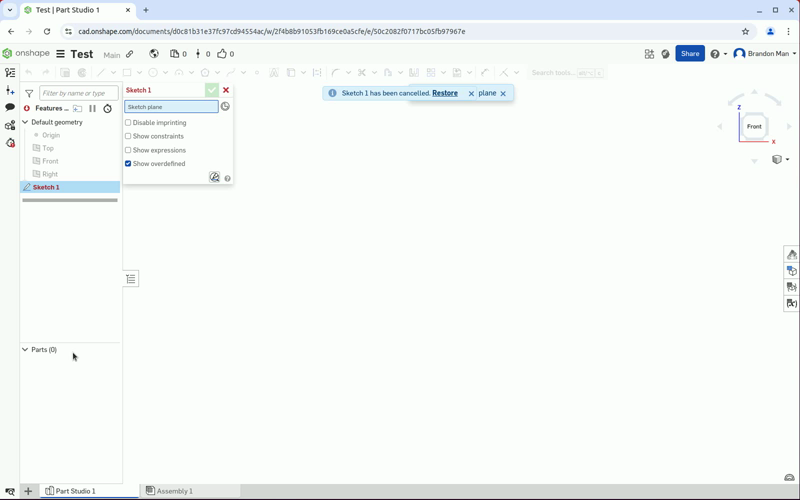
mouse_move(73, 163)
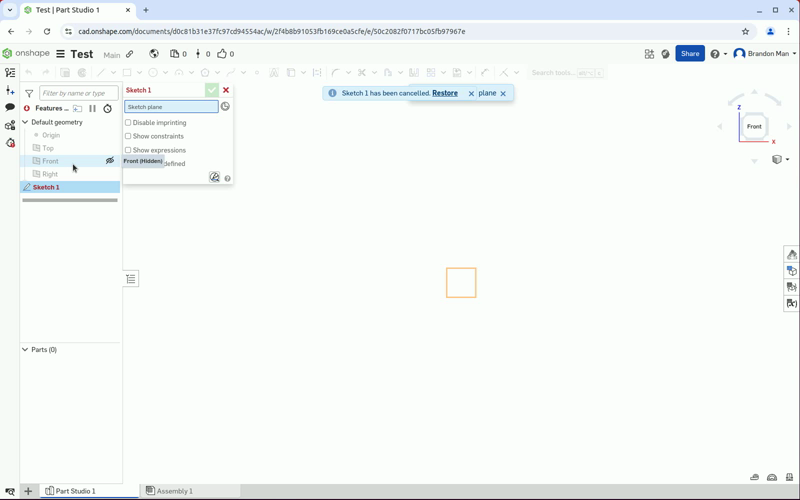
click(73, 163)
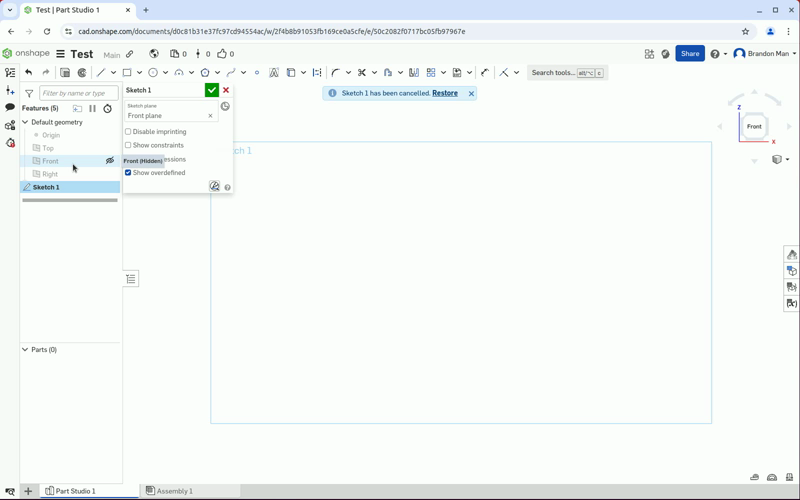
mouse_move(73, 352)
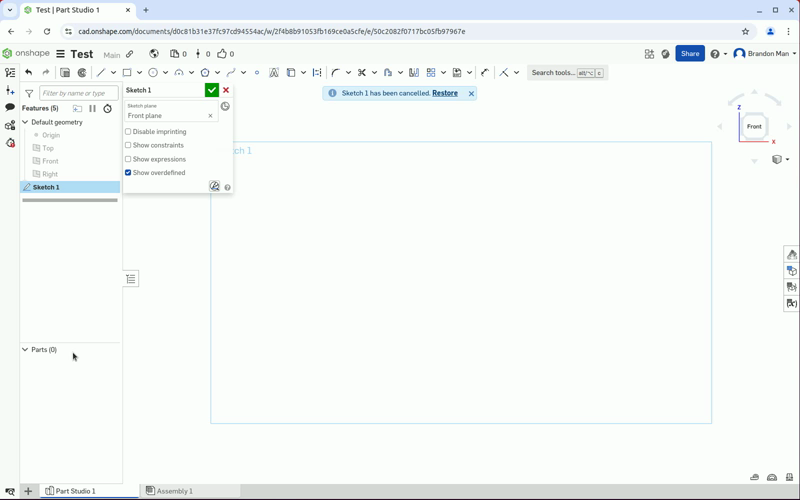
key(y)
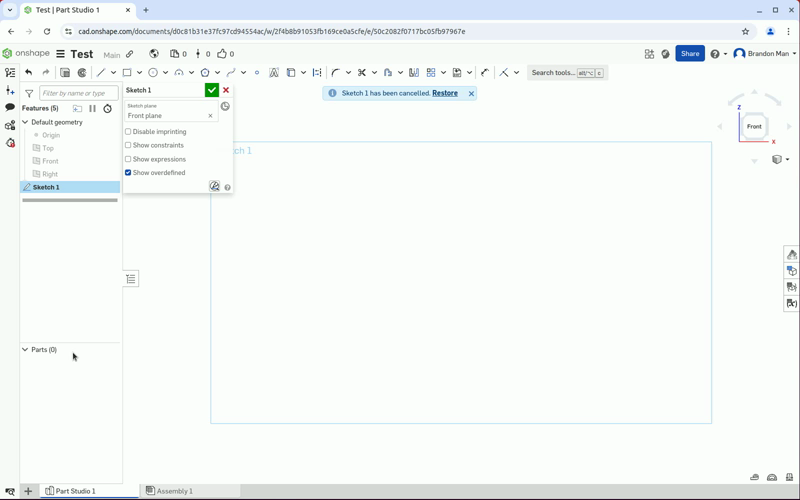
key(c)
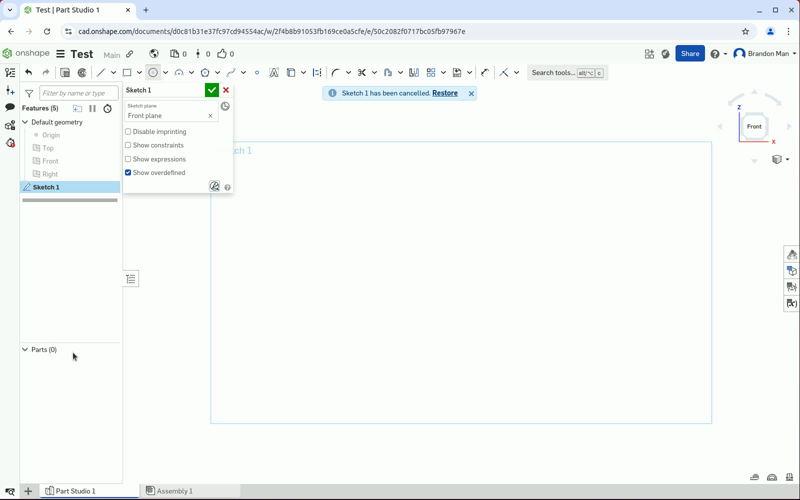
key_down(shift)
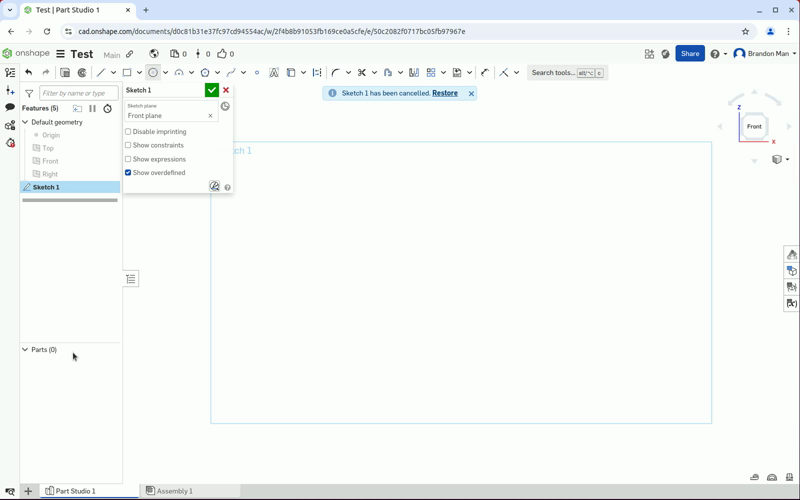
mouse_move(461, 282)
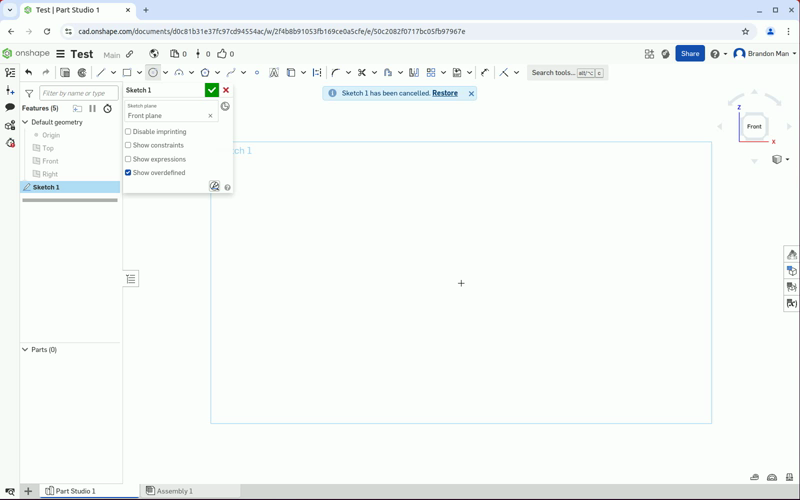
click(461, 282)
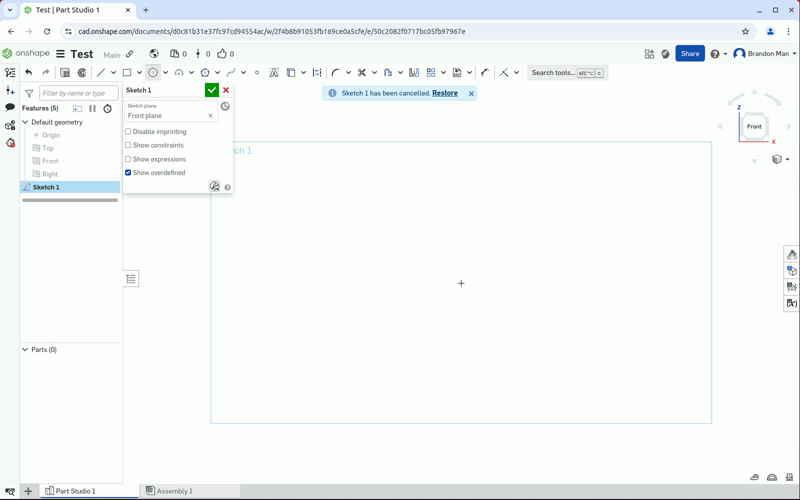
key_up(shift)
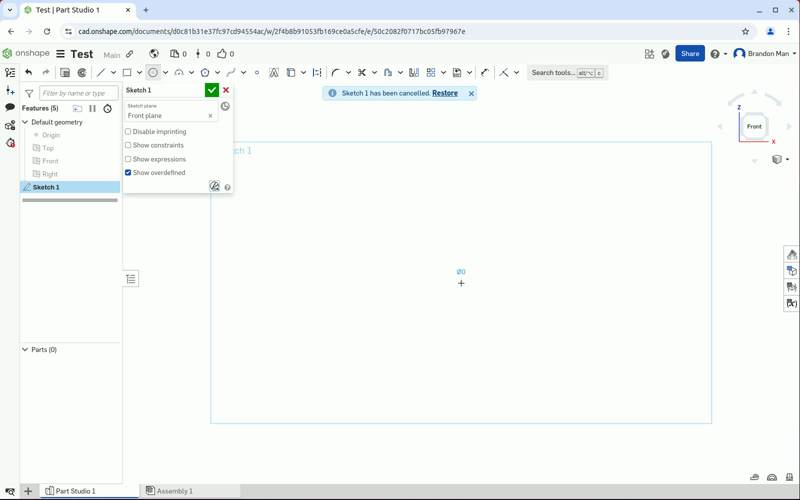
mouse_move(574, 282)
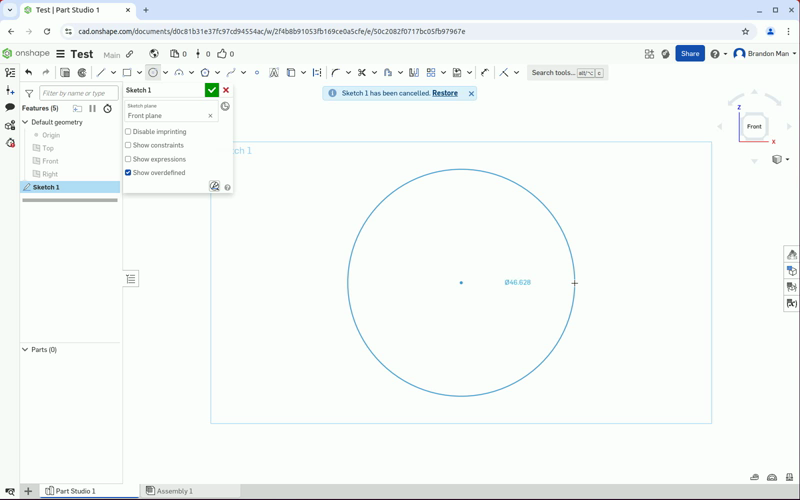
click(574, 282)
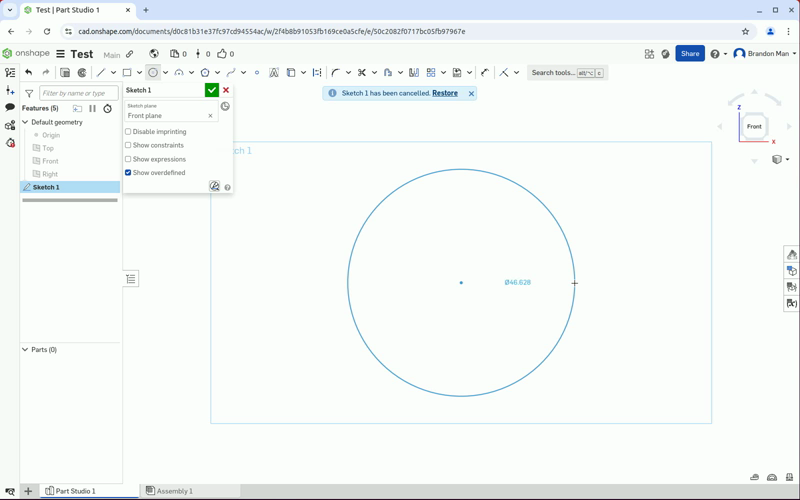
key(esc)
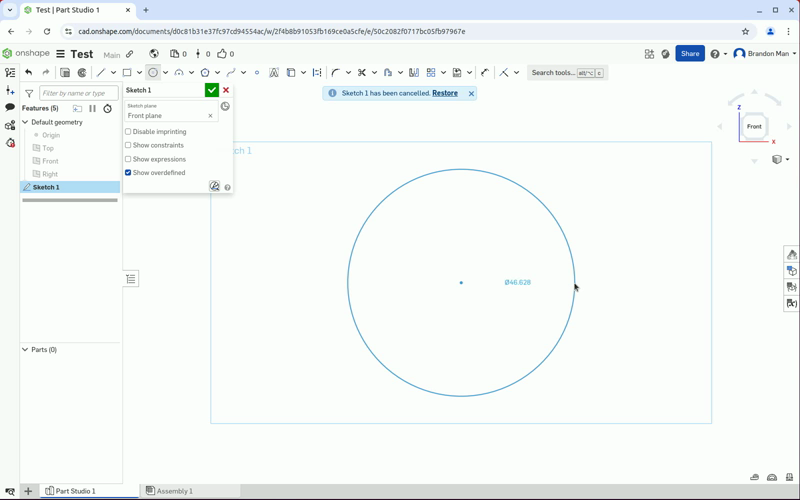
mouse_move(501, 303)
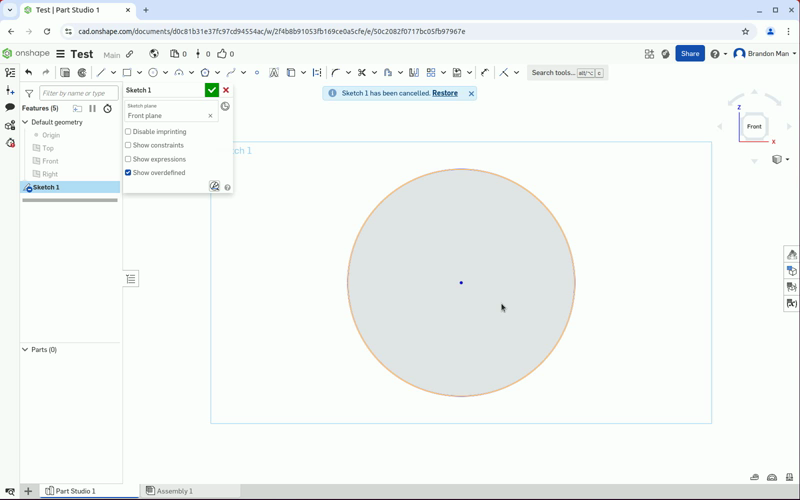
click(501, 303)
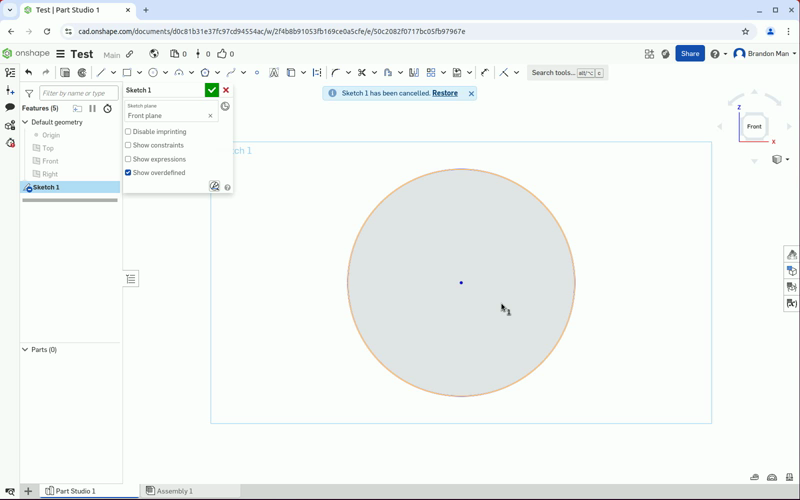
mouse_move(73, 352)
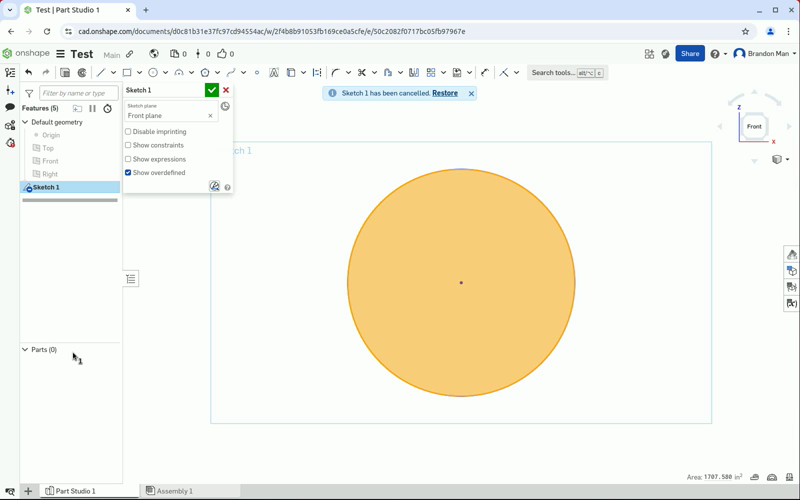
key(shift+y)
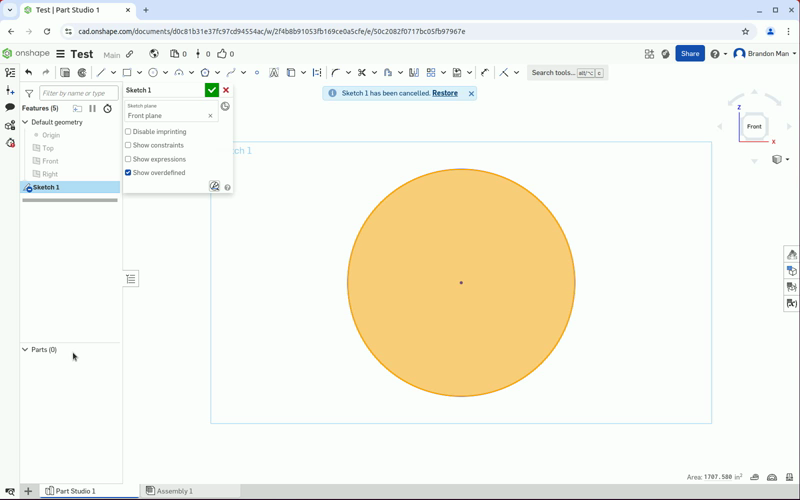
key(shift+e)
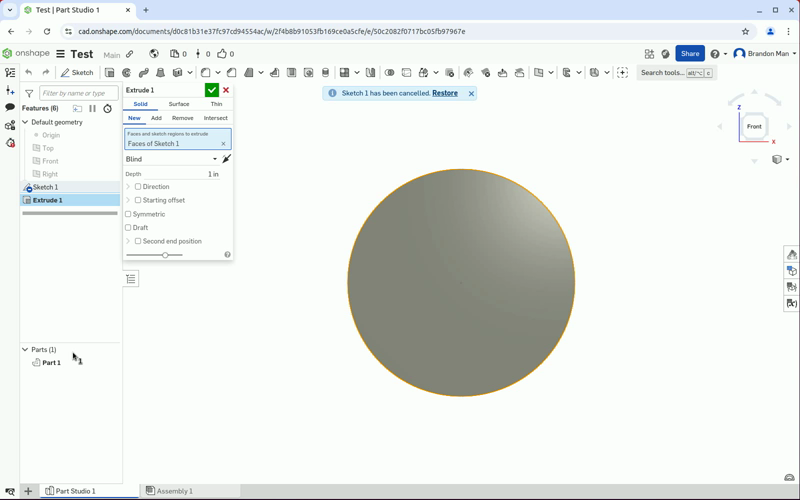
mouse_move(143, 106)
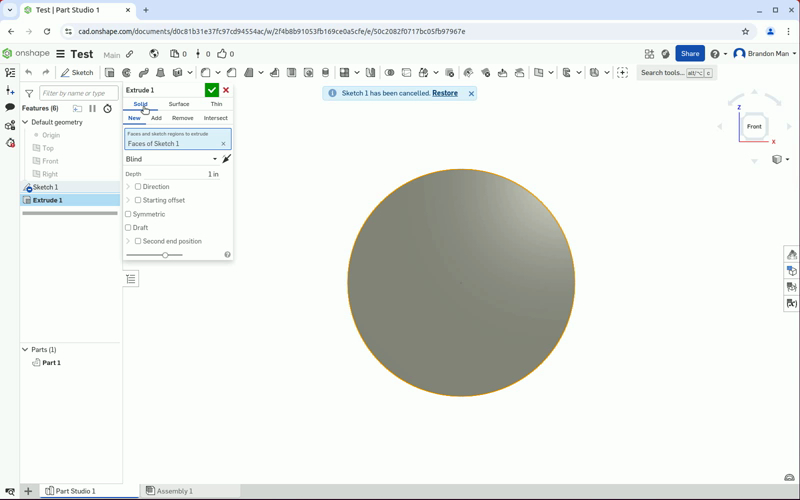
click(143, 106)
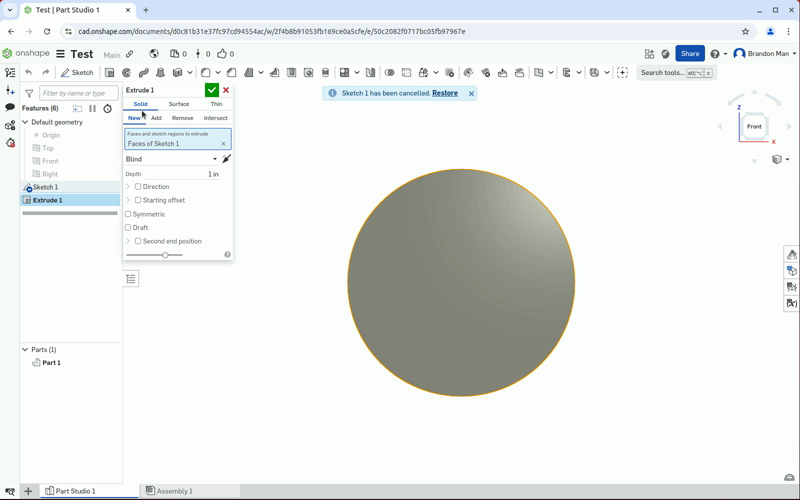
mouse_move(137, 120)
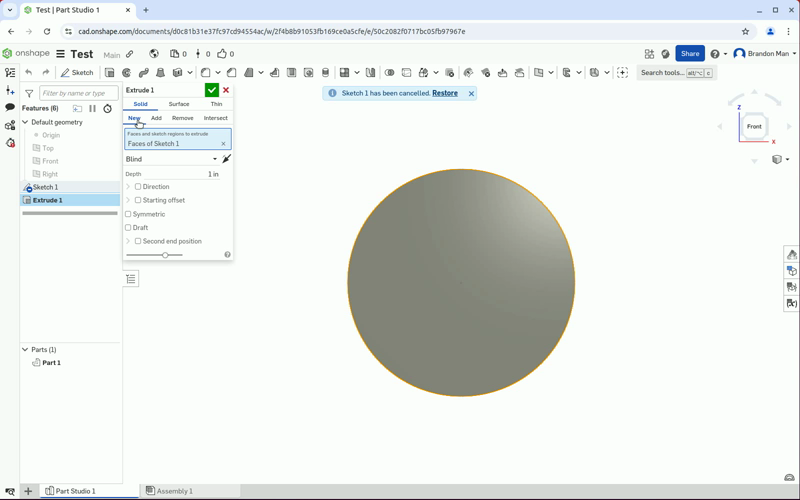
click(137, 120)
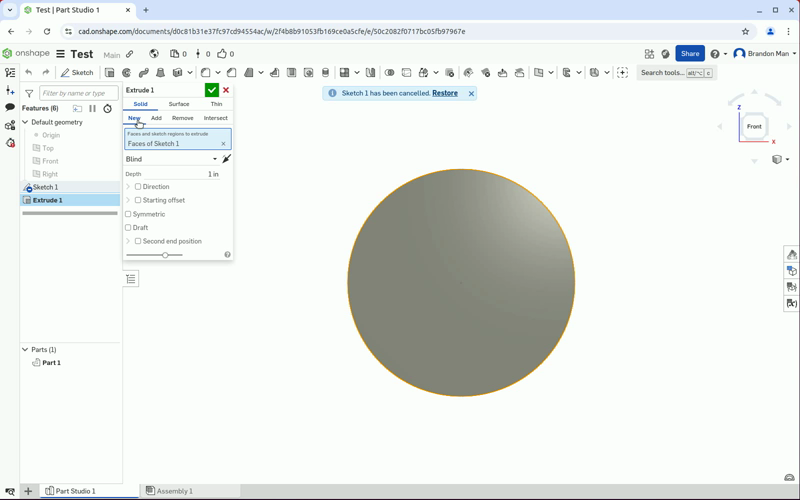
key(tab, 4)
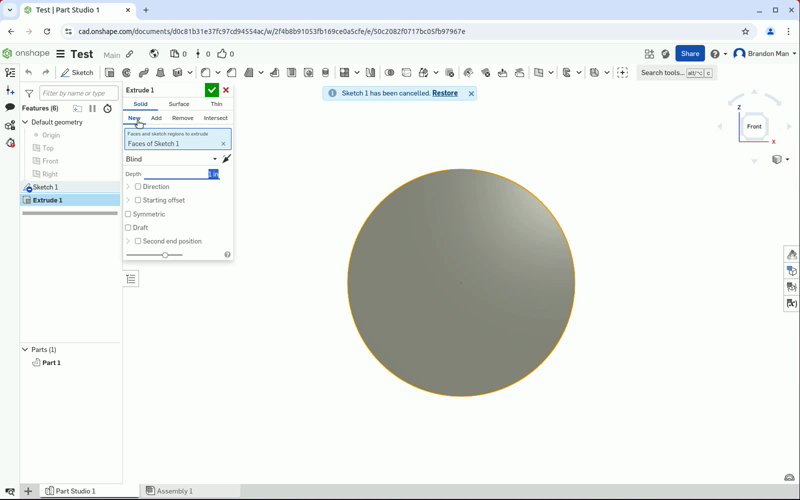
text(13.961)
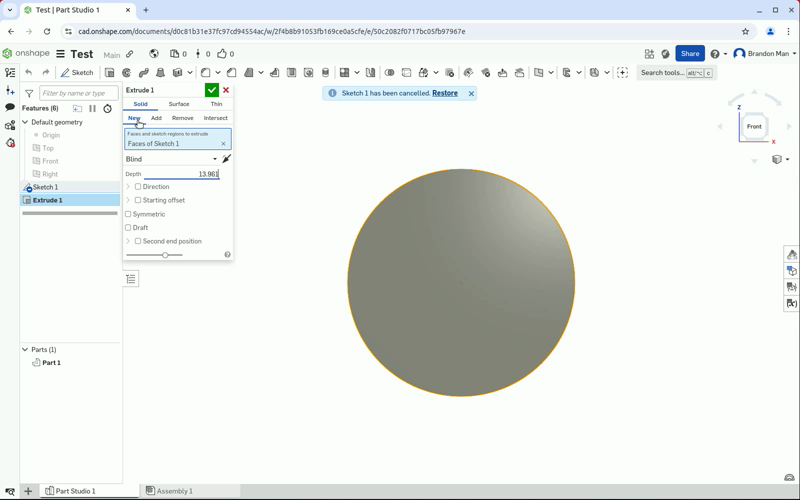
key(enter)
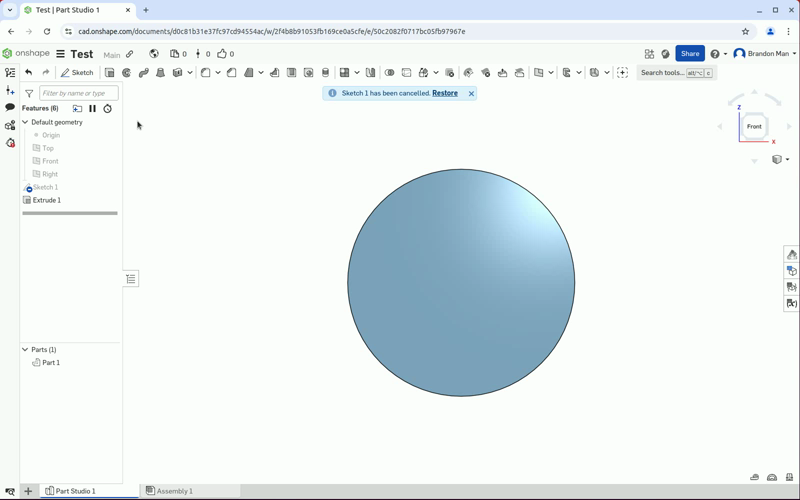
key(shift+h)
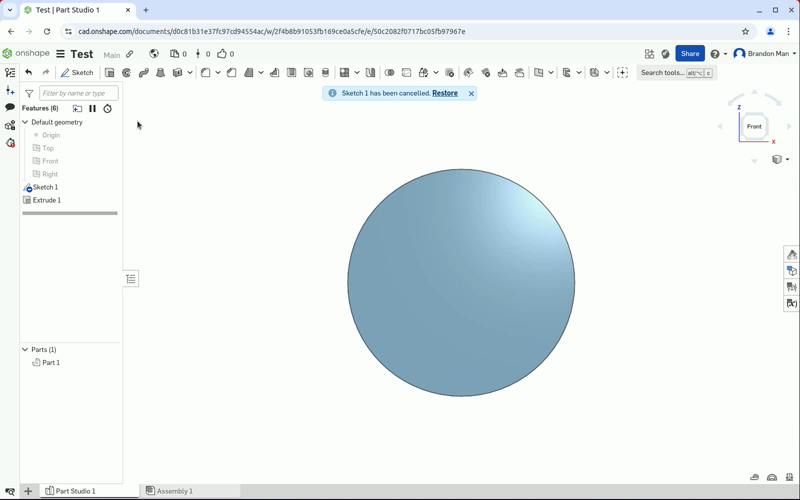
key(shift+h)
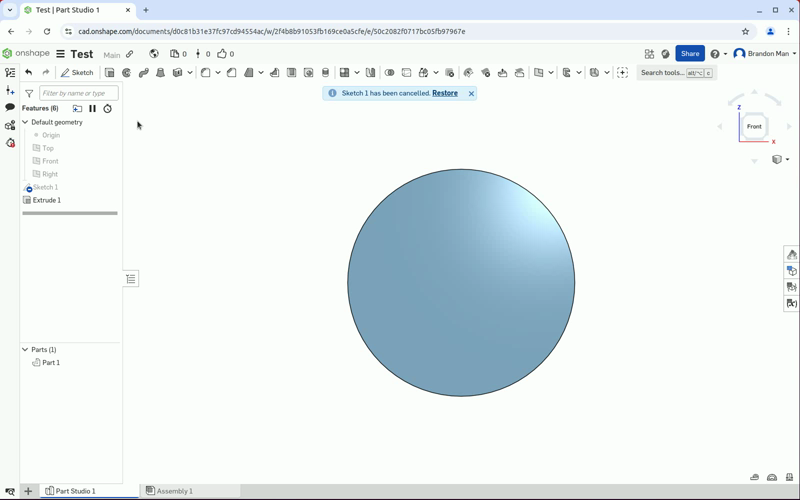
mouse_move(73, 189)
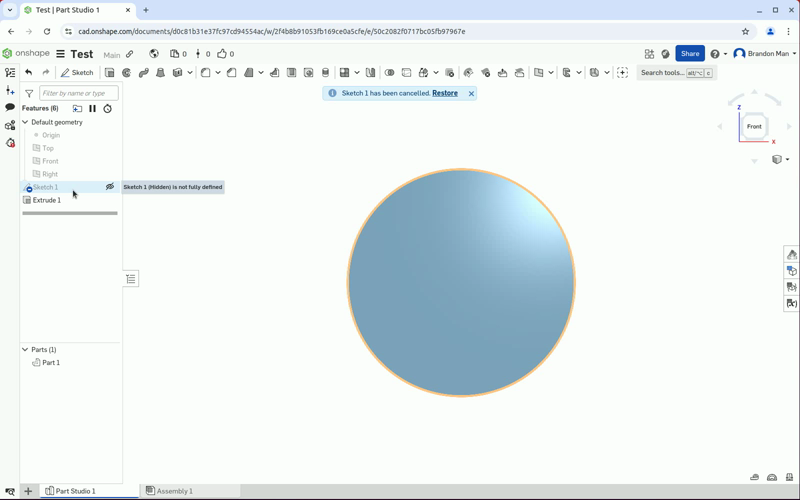
click(73, 189)
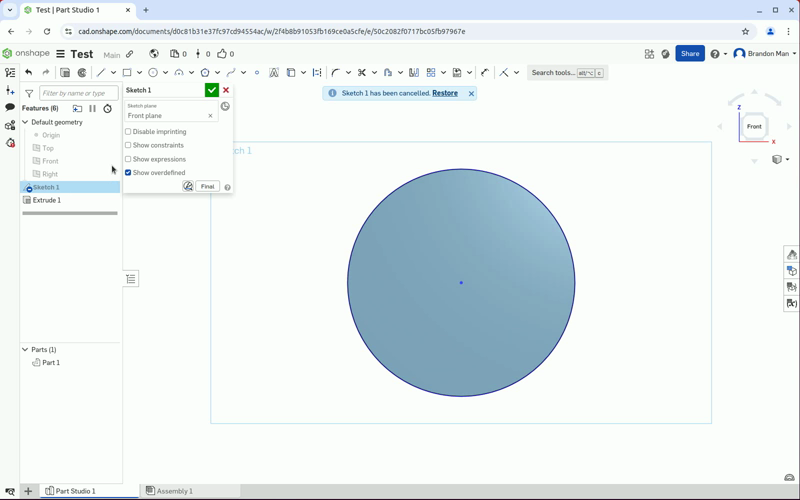
mouse_move(229, 92)
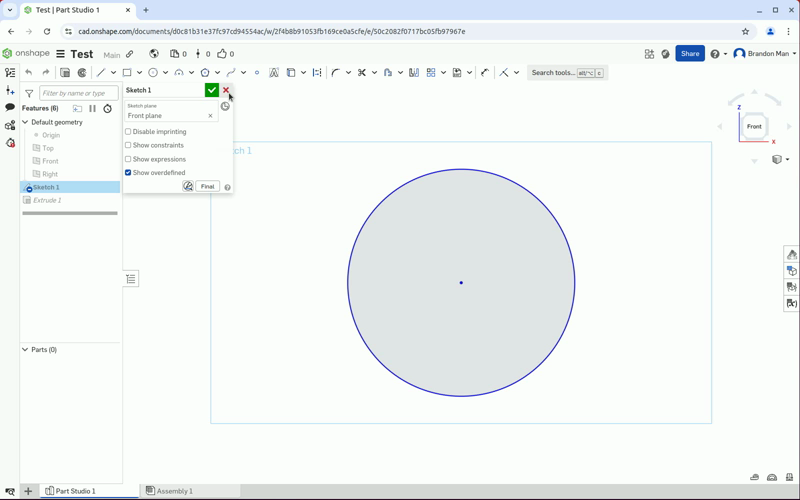
click(229, 92)
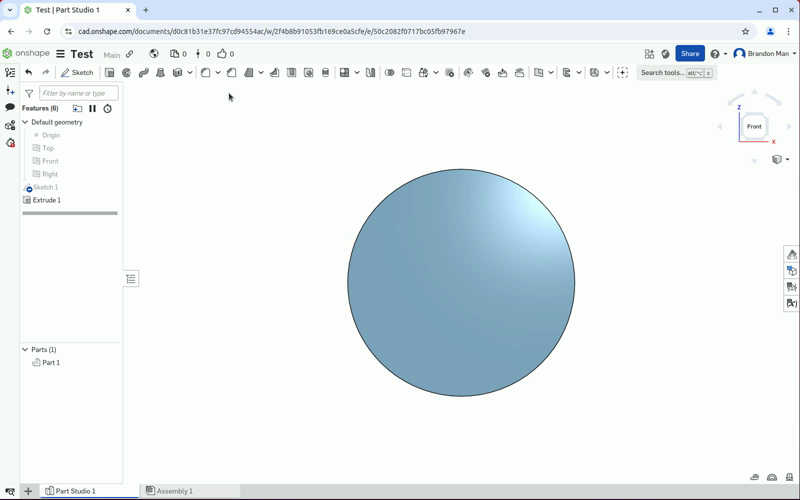
mouse_move(541, 75)
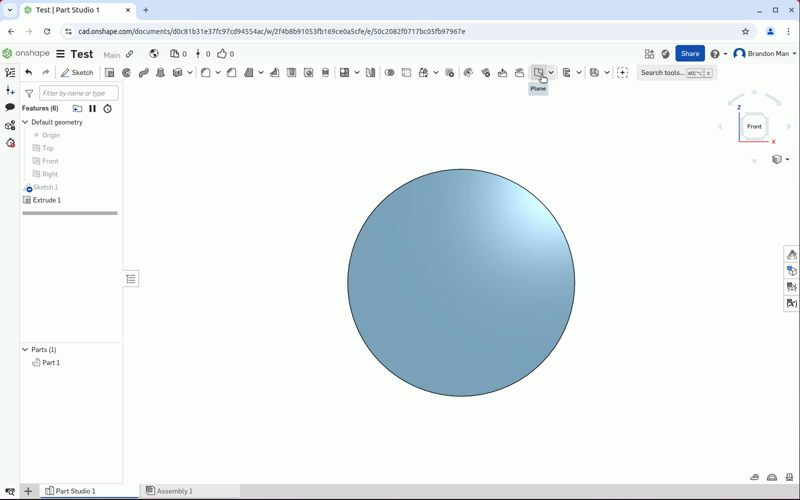
click(541, 75)
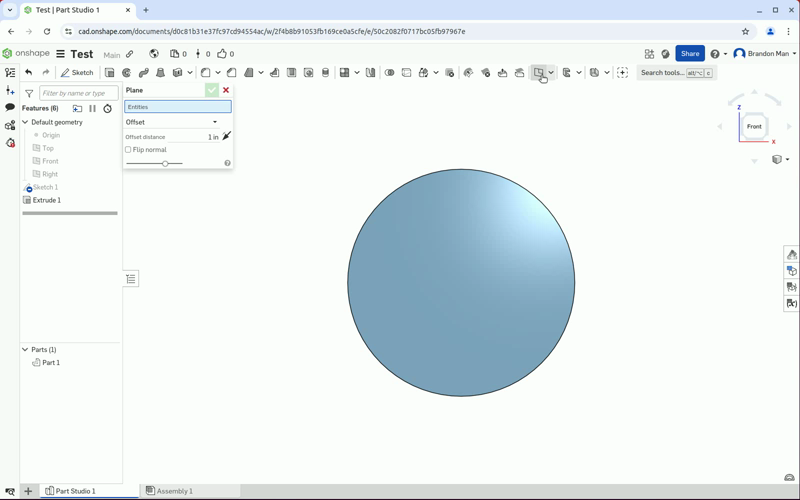
mouse_move(73, 163)
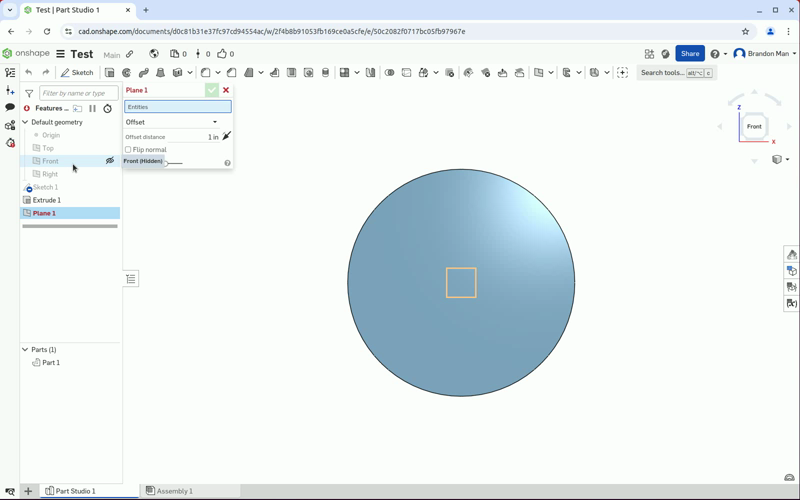
click(73, 163)
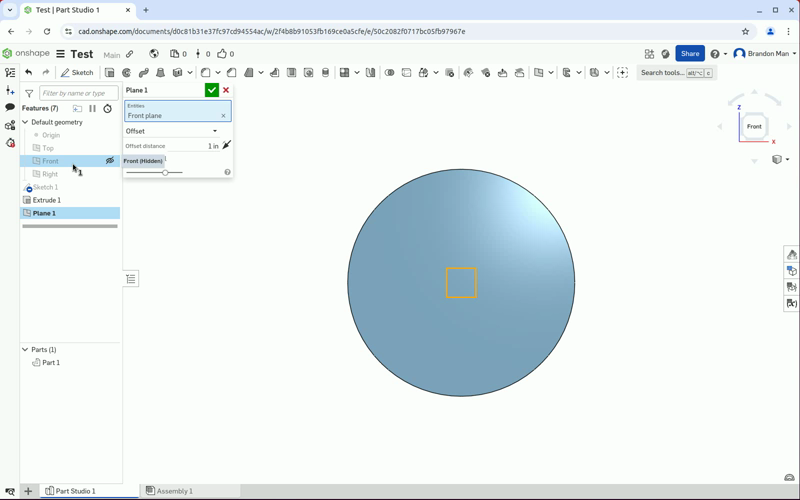
key(tab, 2)
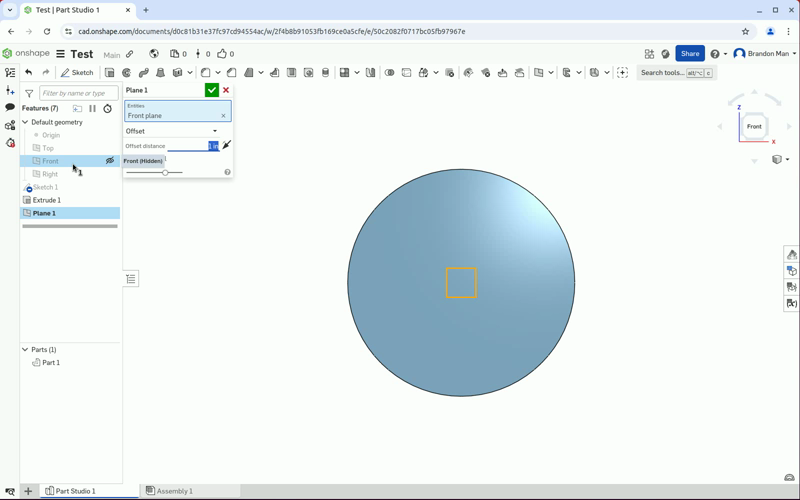
text(13.957)
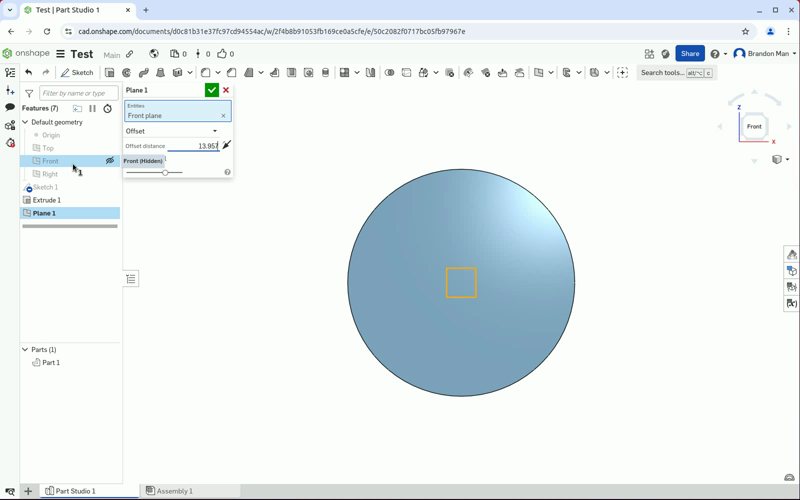
key(enter, 2)
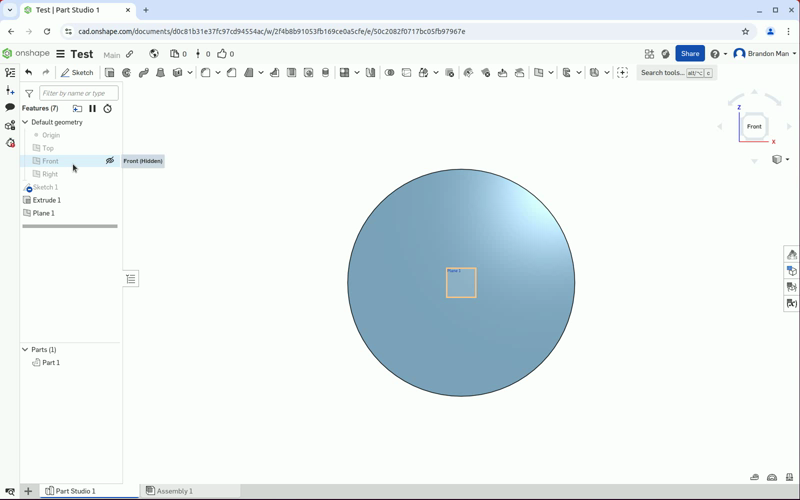
key(shift+s)
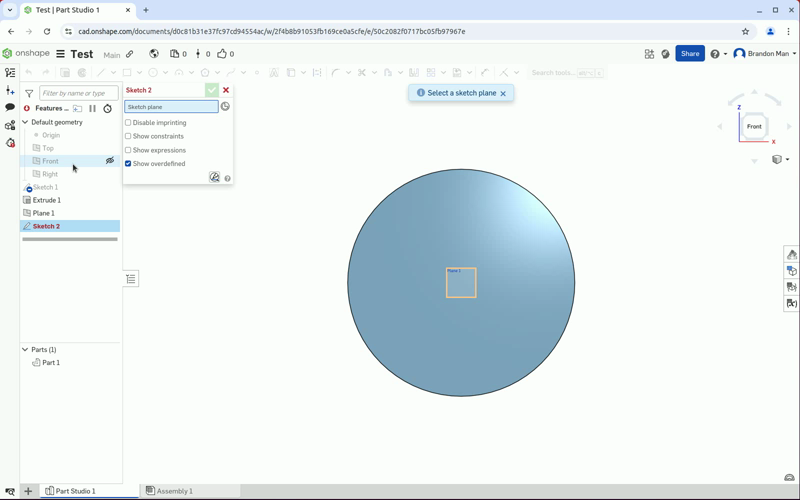
mouse_move(73, 215)
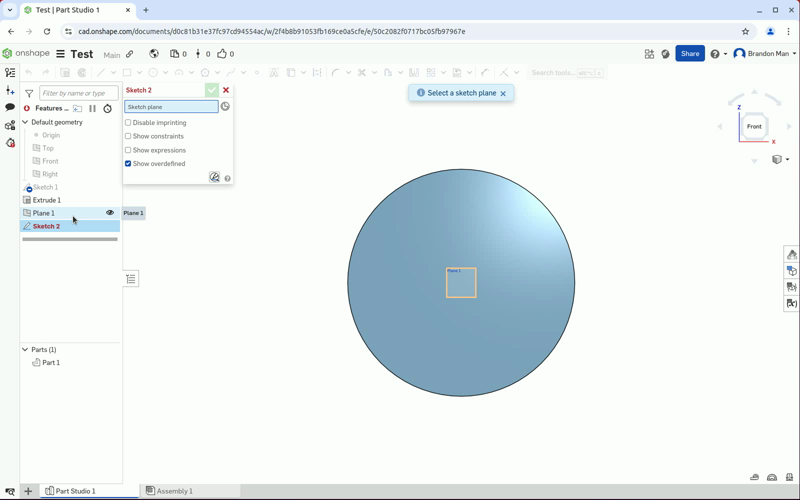
click(73, 215)
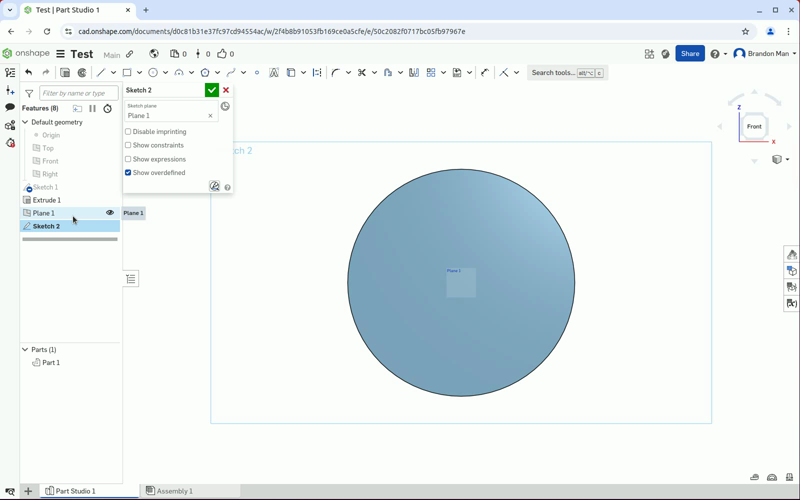
mouse_move(73, 352)
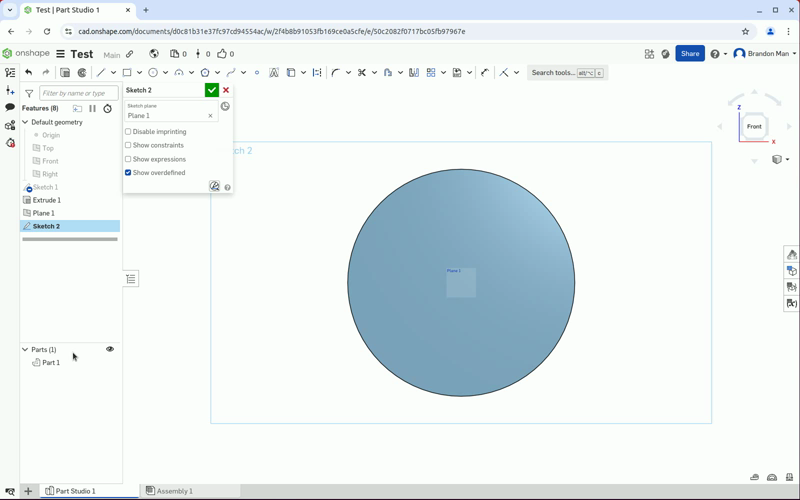
key(y)
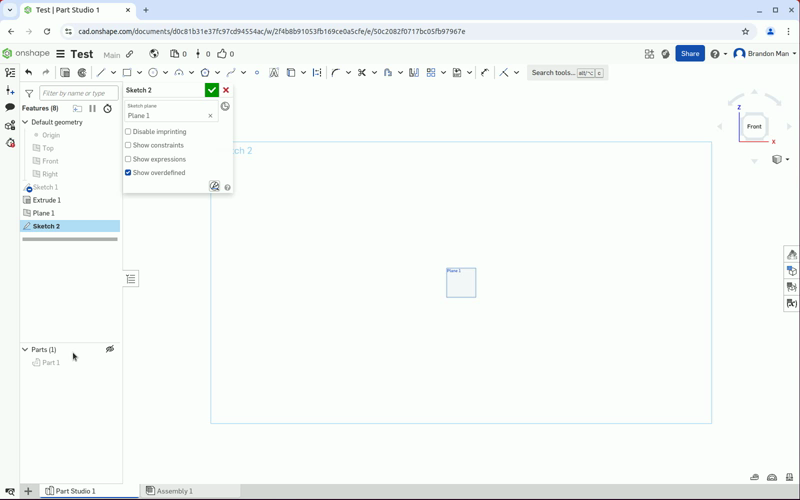
key(c)
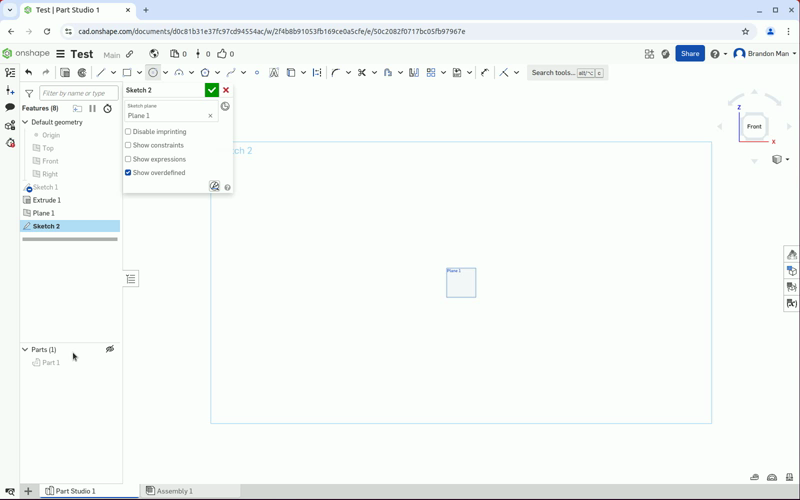
key_down(shift)
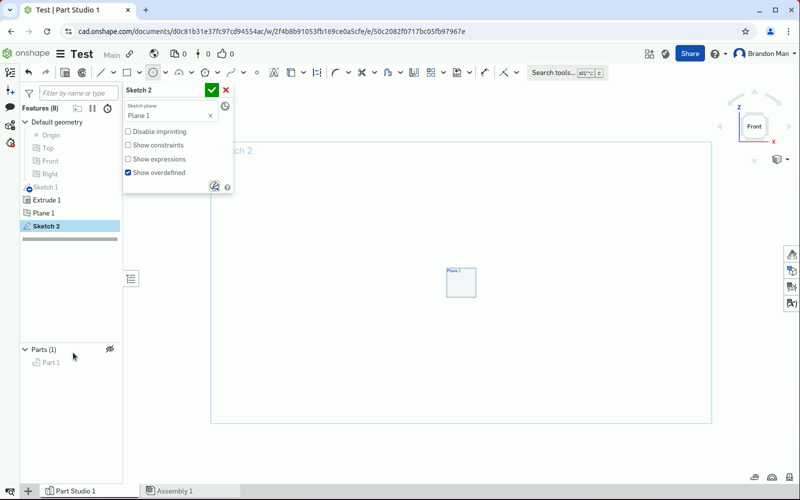
mouse_move(461, 282)
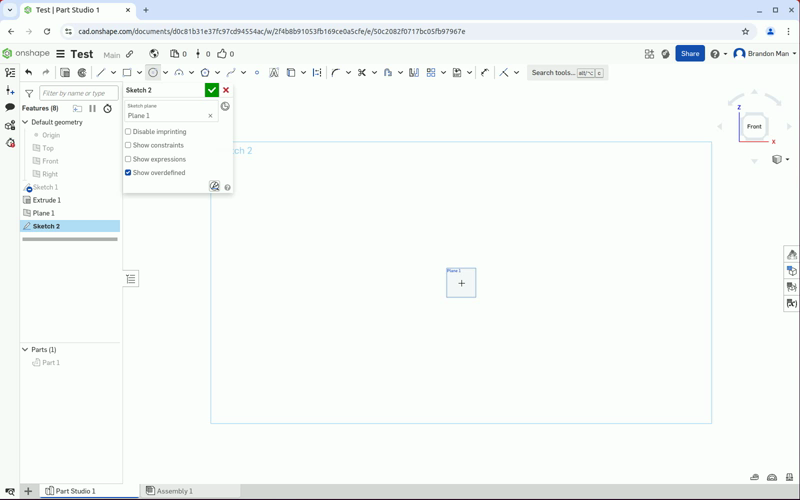
click(461, 282)
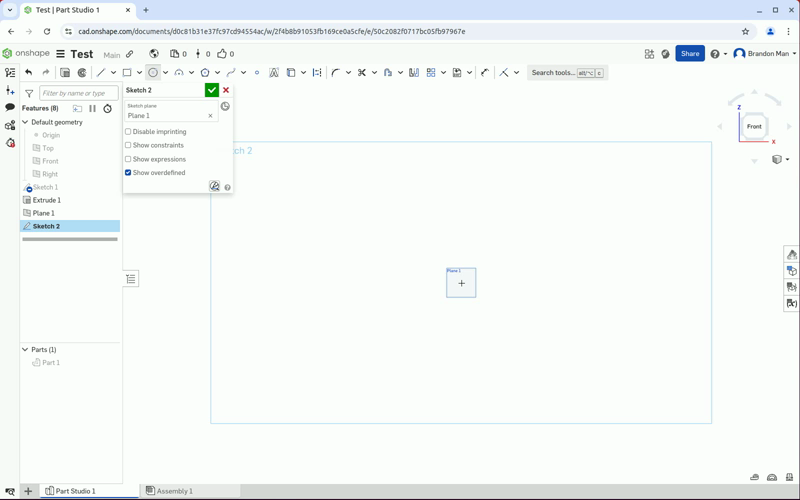
key_up(shift)
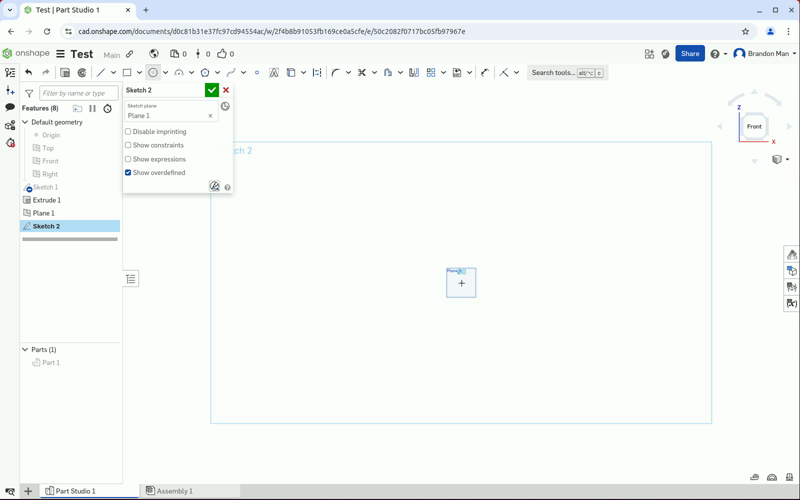
mouse_move(559, 282)
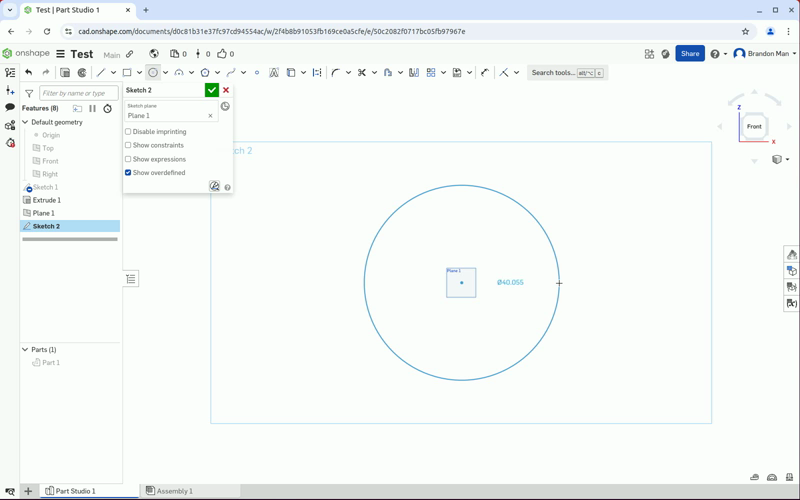
click(559, 282)
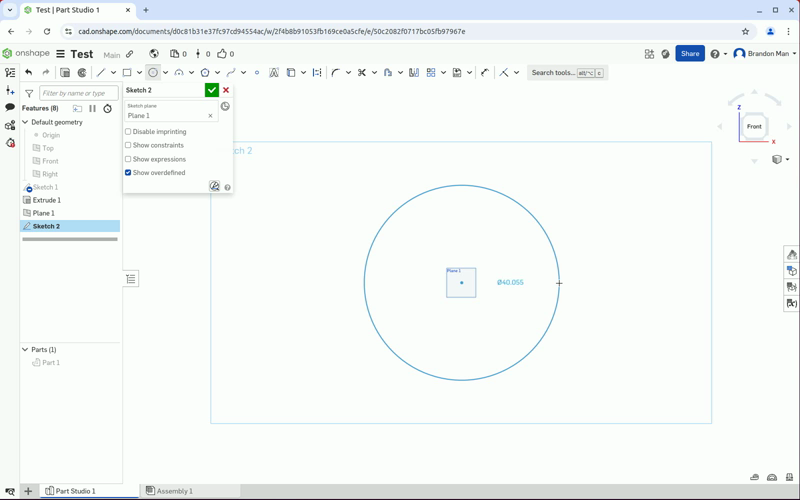
key(esc)
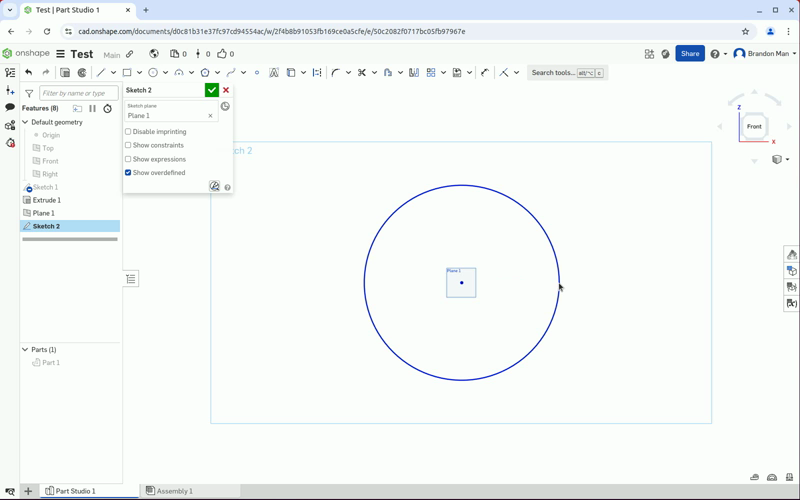
mouse_move(466, 341)
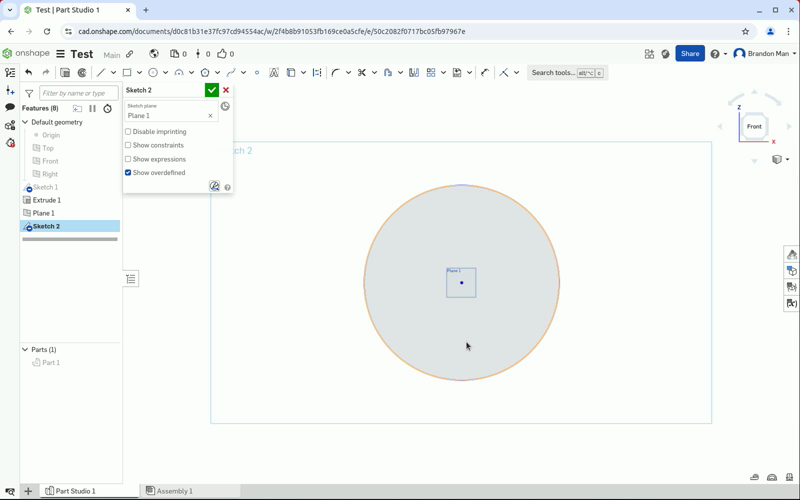
click(466, 341)
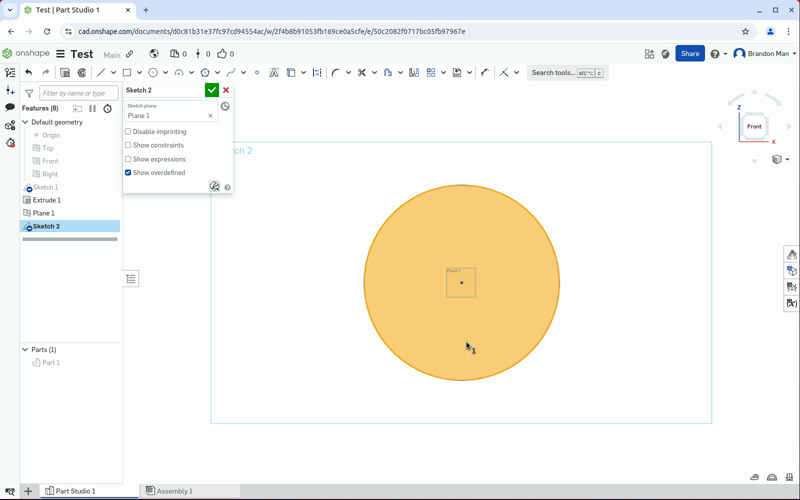
mouse_move(73, 352)
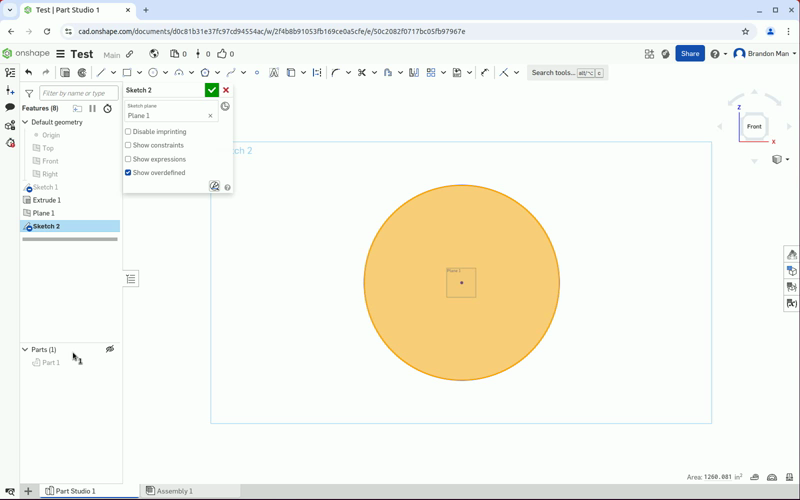
key(shift+y)
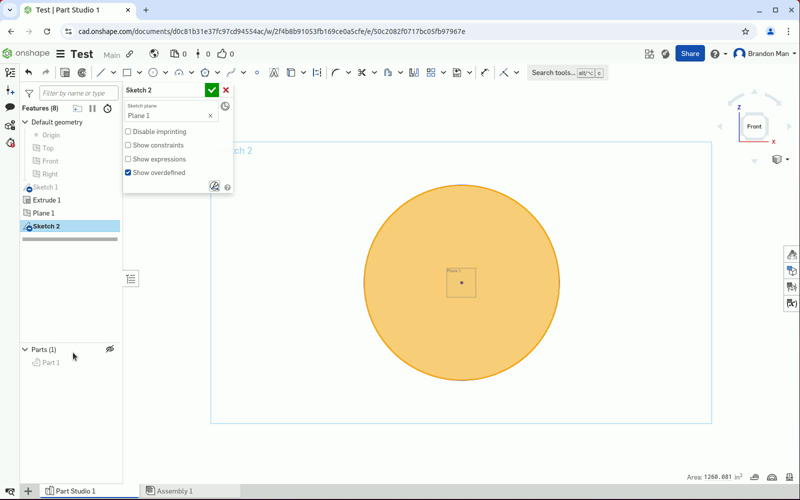
key(shift+e)
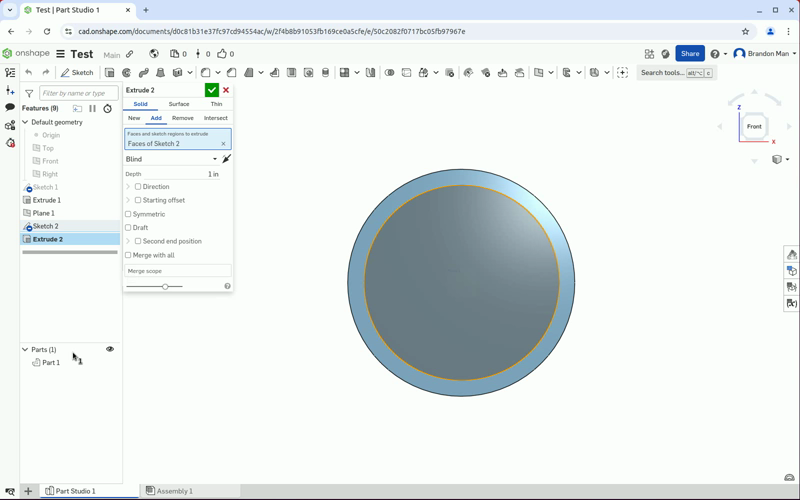
mouse_move(143, 106)
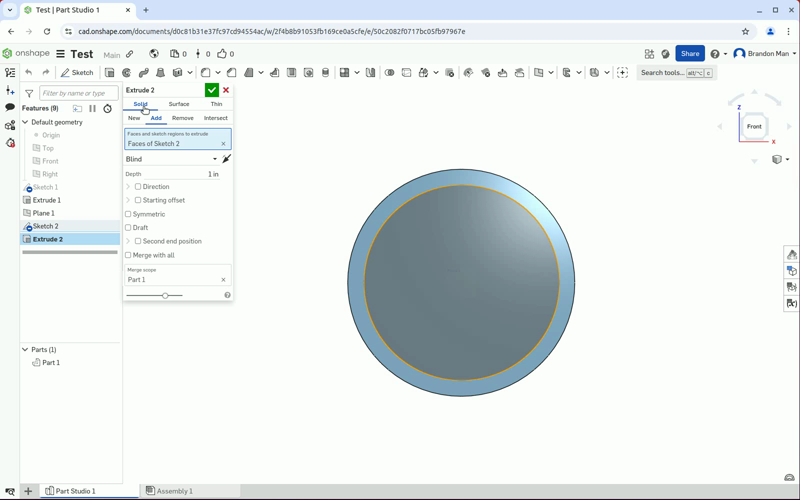
click(143, 106)
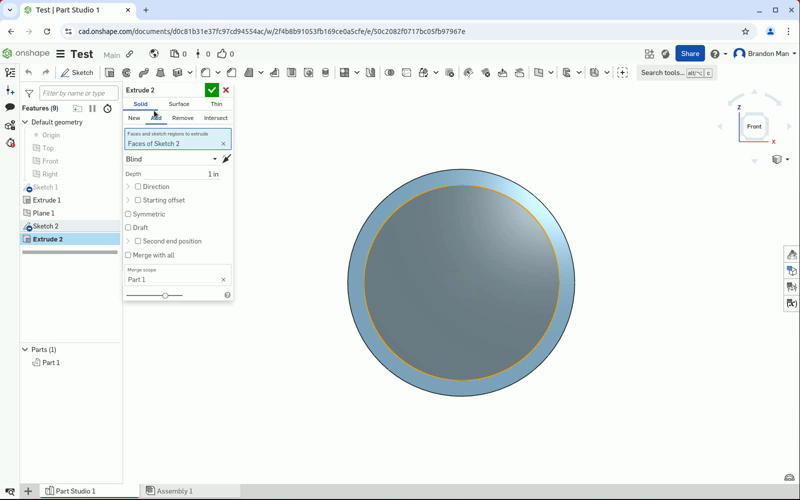
mouse_move(186, 120)
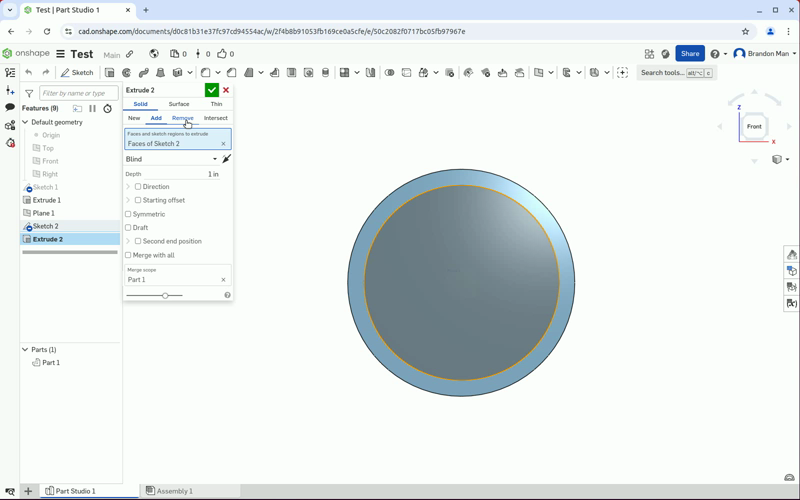
click(186, 120)
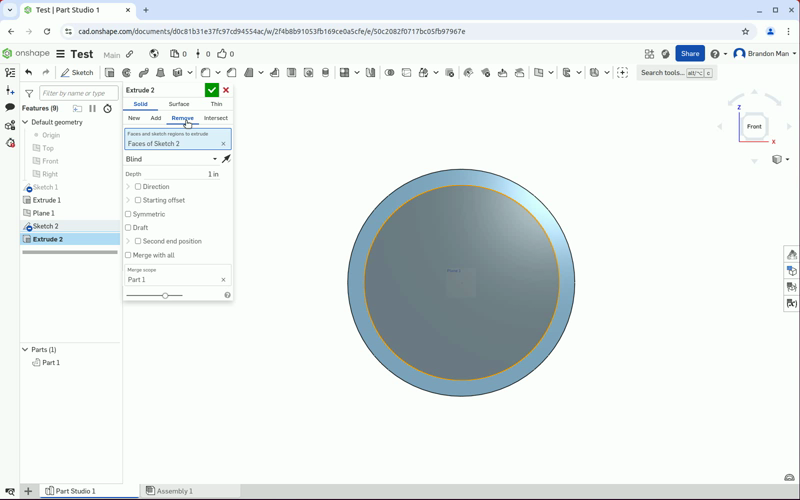
key(tab, 4)
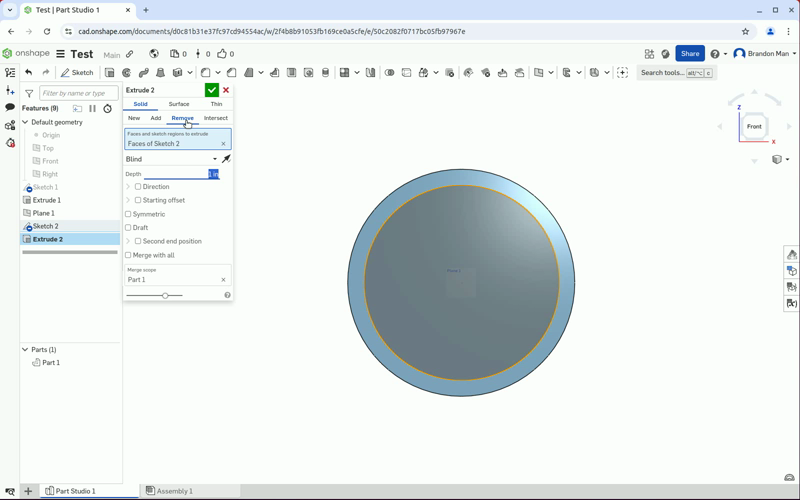
text(9.869)
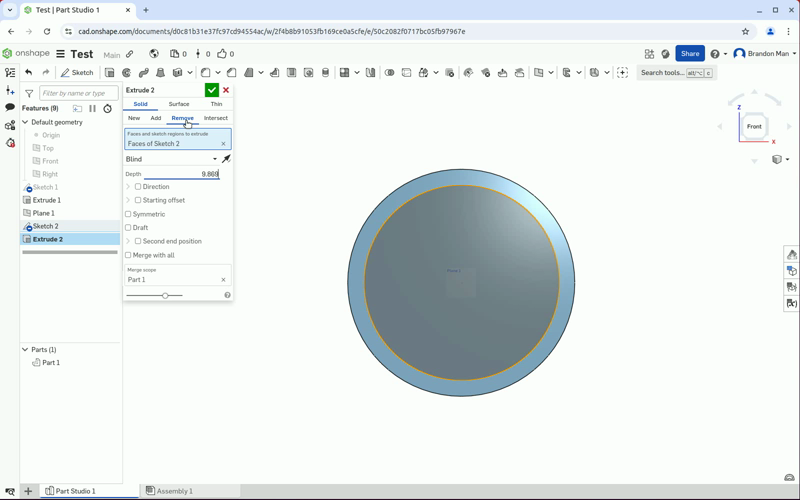
key(tab, 6)
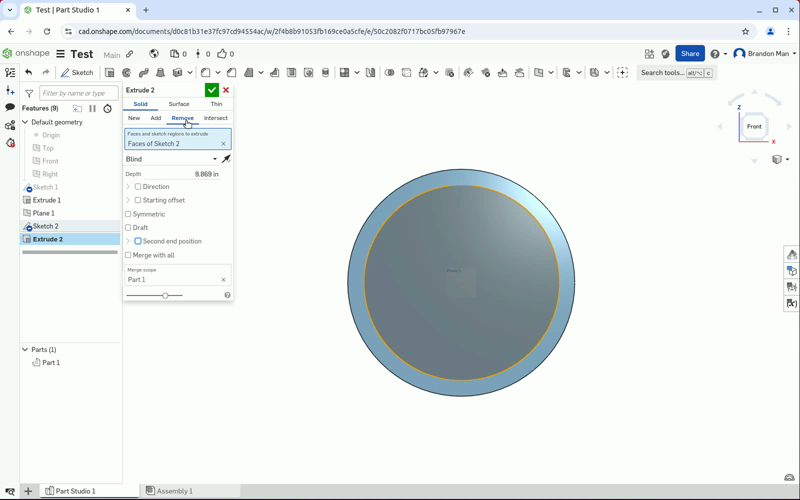
key(space)
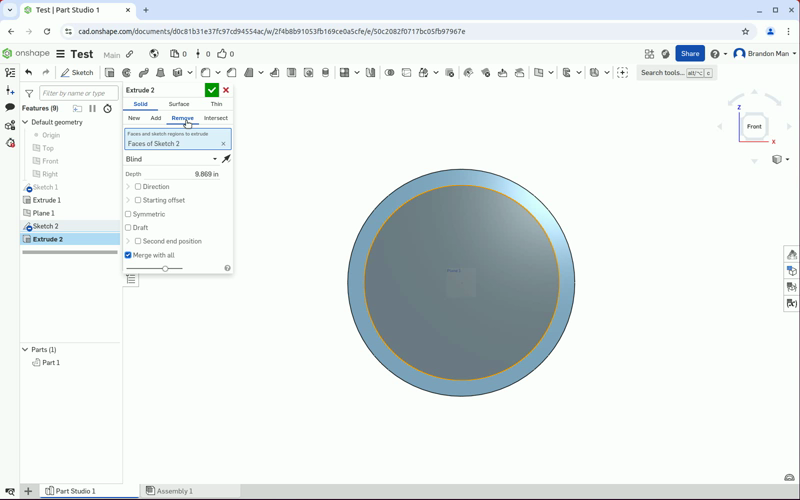
key(enter)
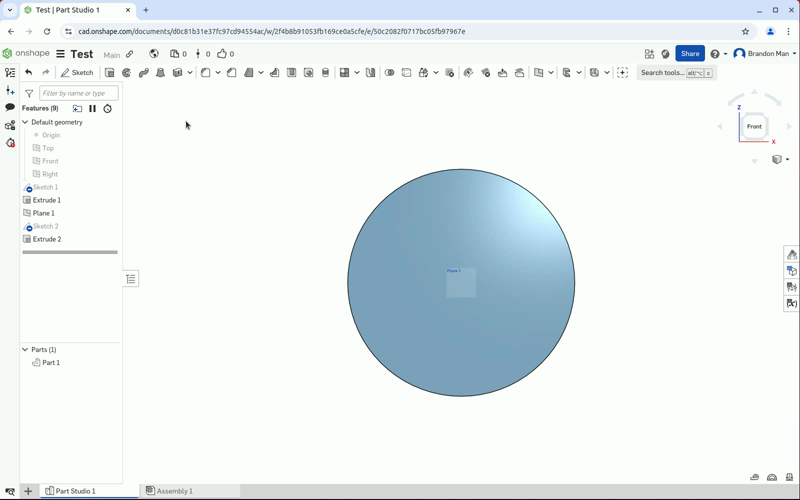
key(shift+h)
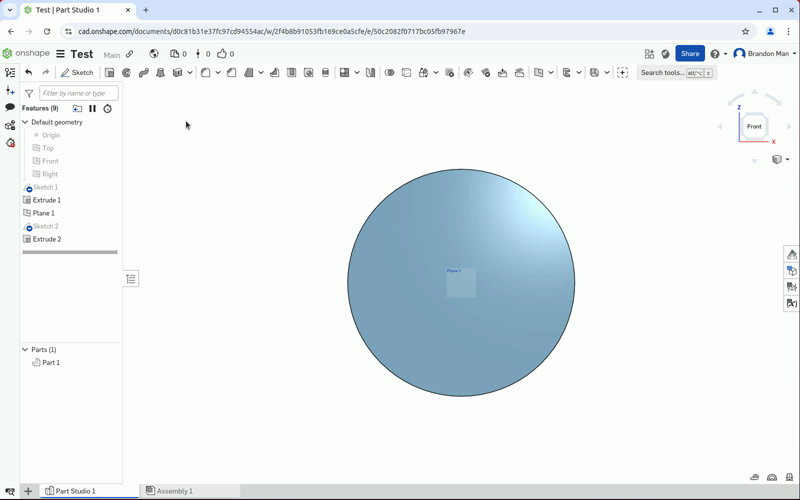
key(shift+h)
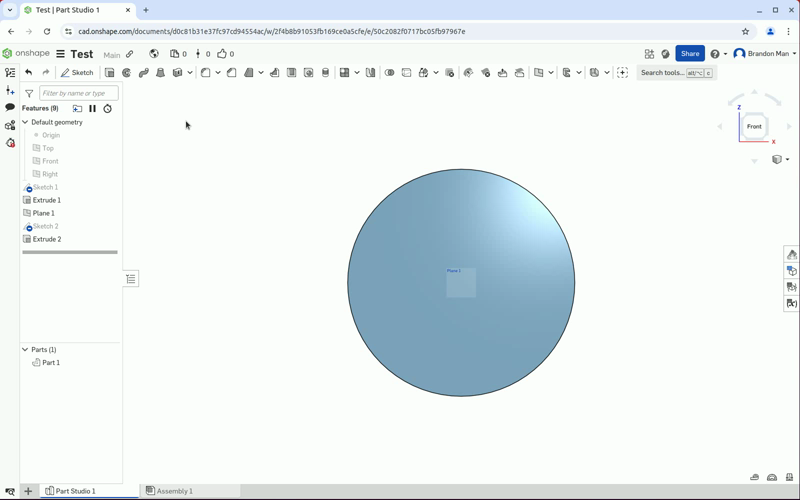
key(shift+7)
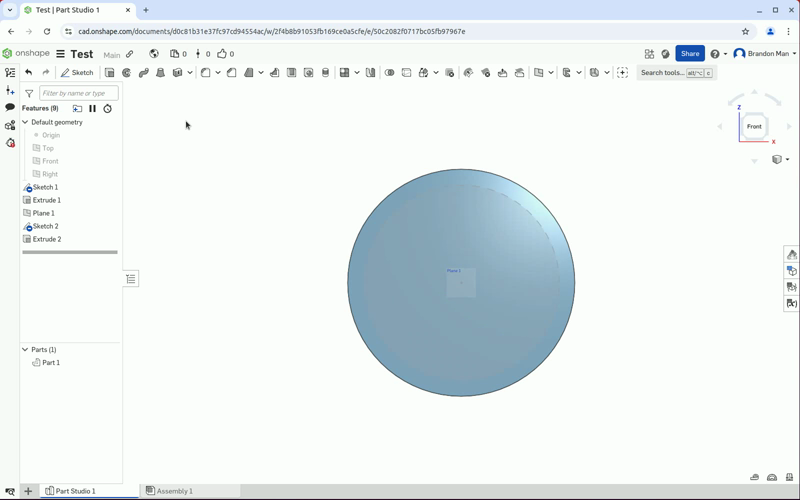
key(left, 2)
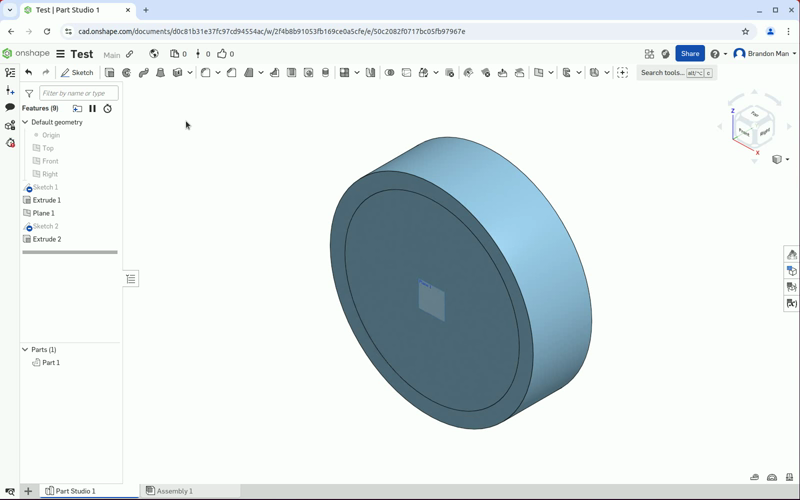
key(down, 2)
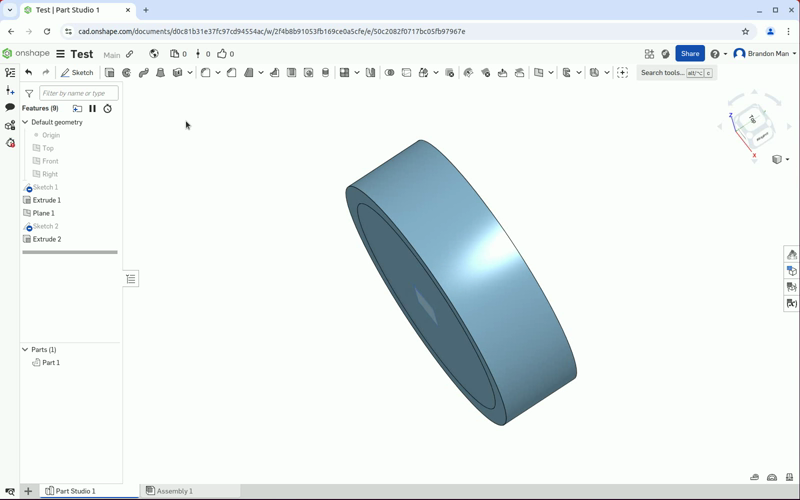
key(up, 2)
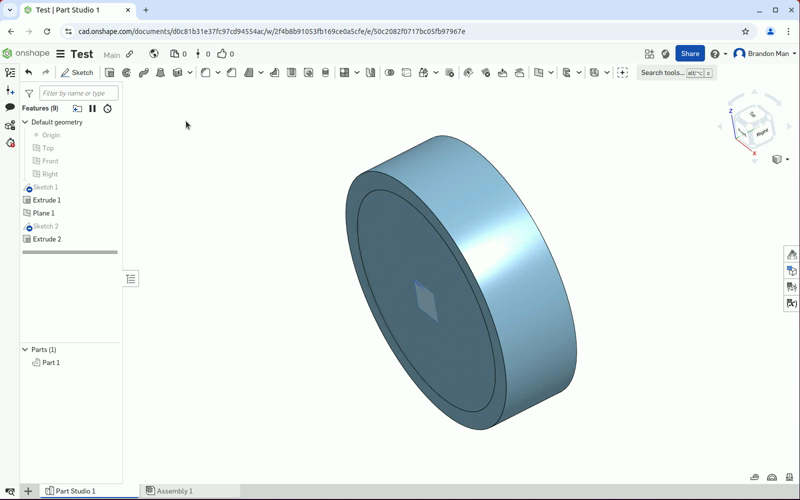
key(right, 2)
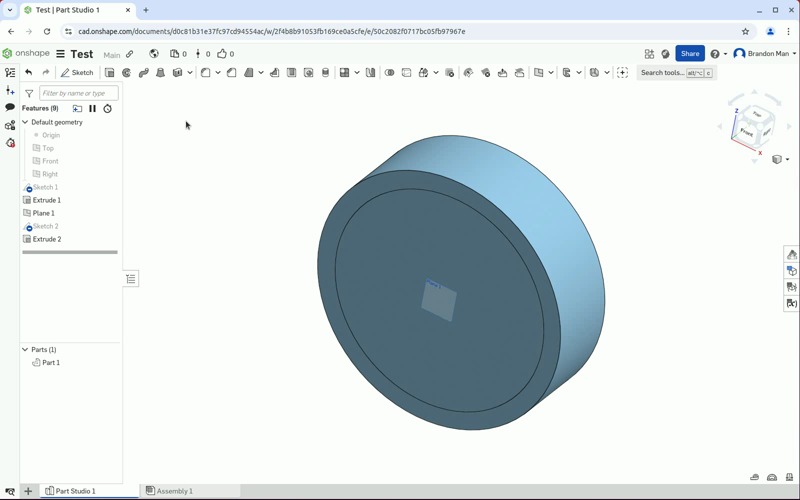
mouse_move(73, 189)
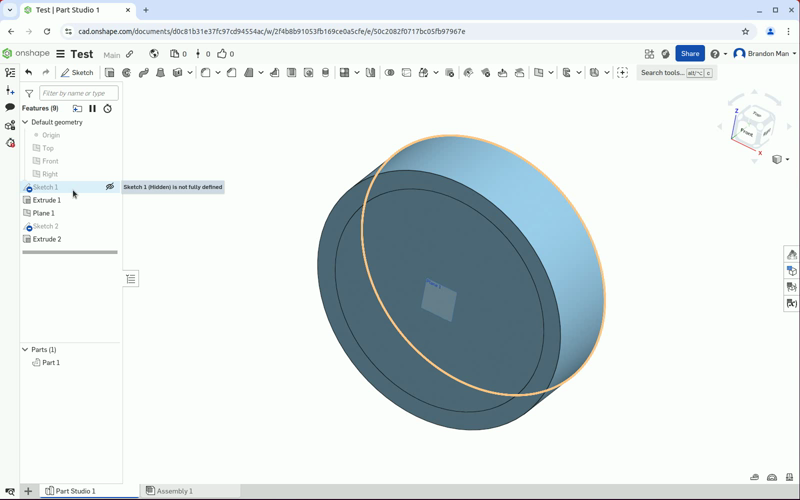
click(73, 189)